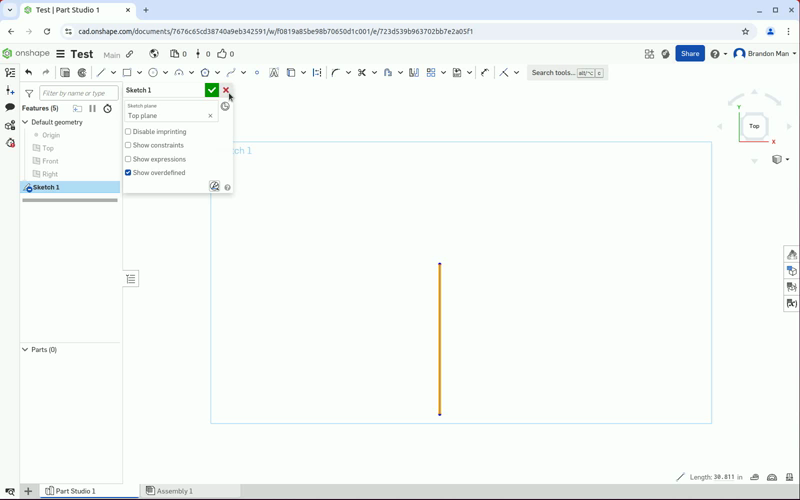
key(shift+h)
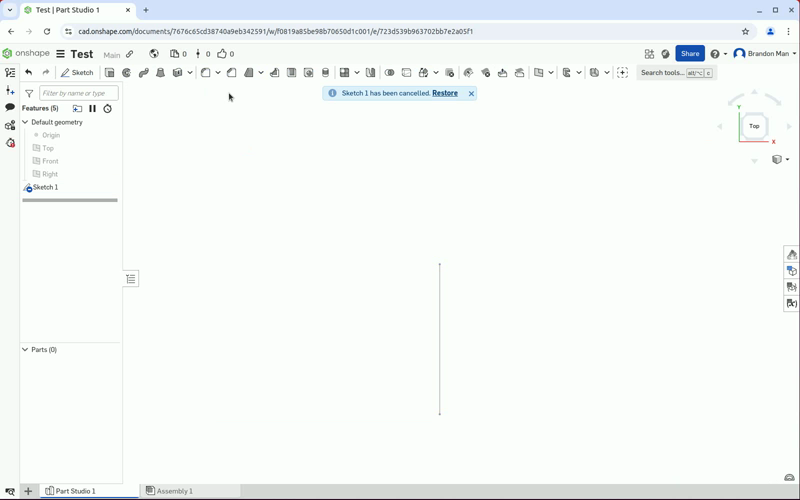
key(shift+s)
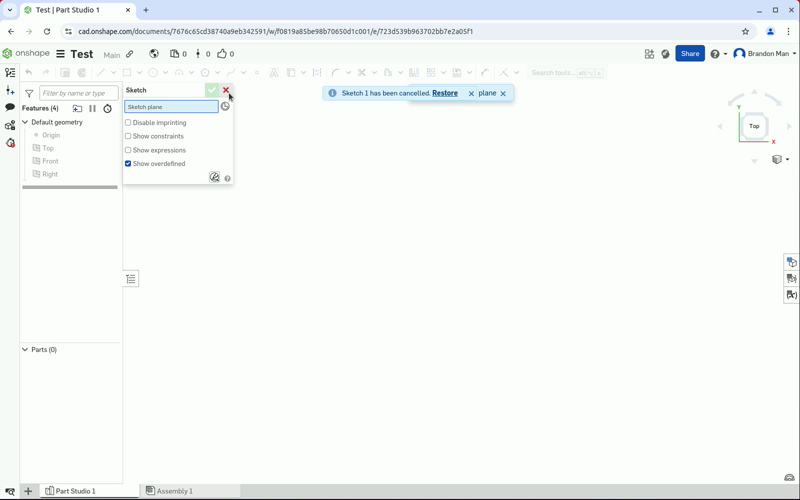
mouse_move(73, 150)
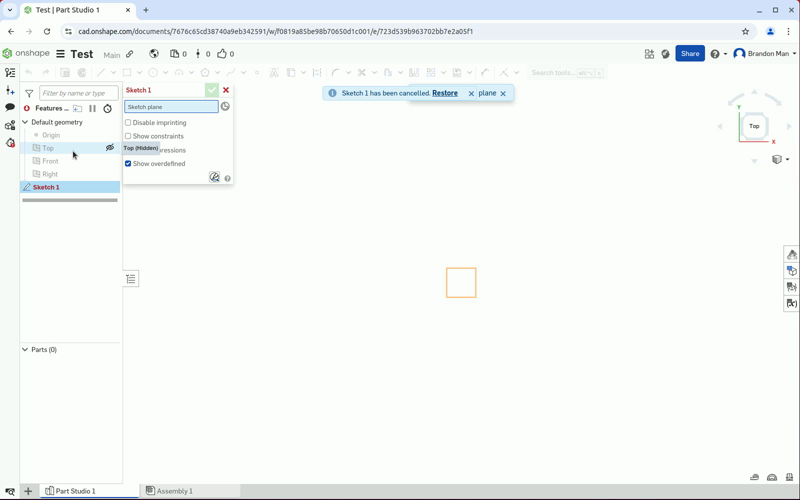
click(73, 150)
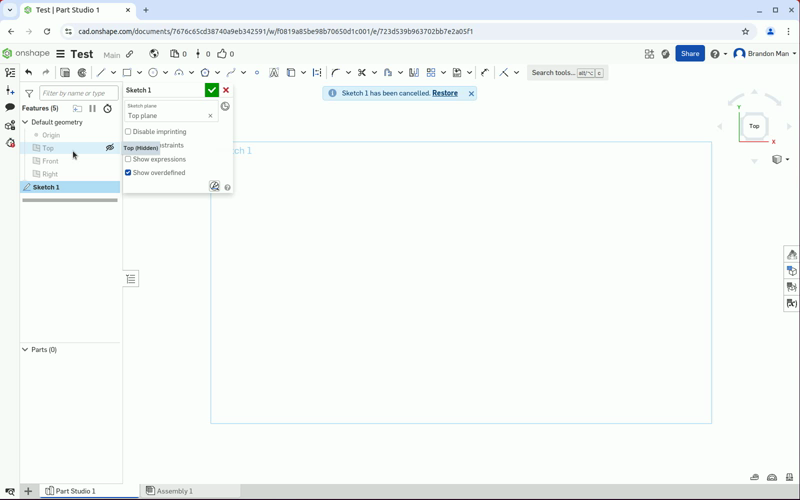
mouse_move(73, 352)
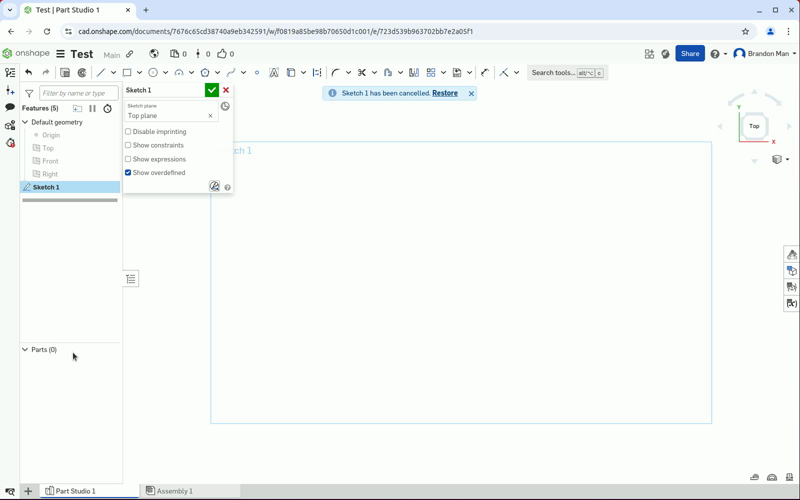
key(y)
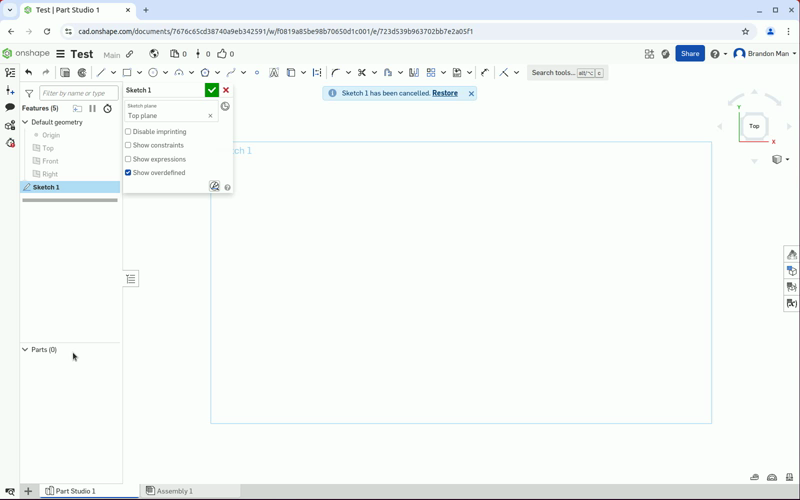
key(c)
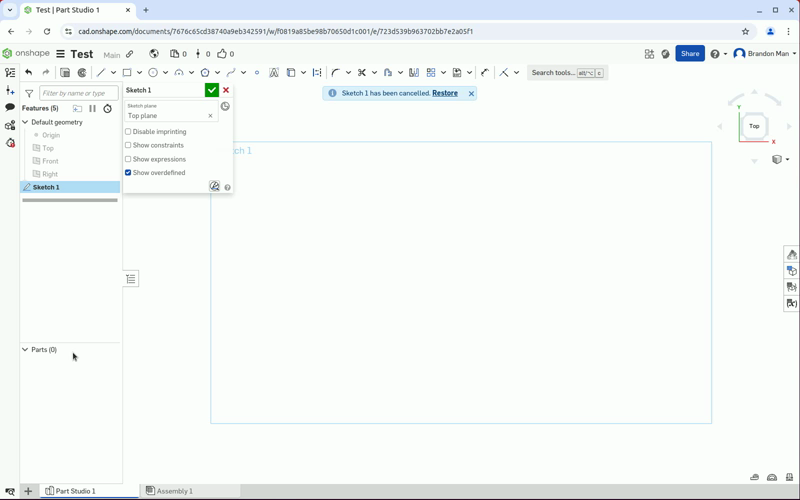
key_down(shift)
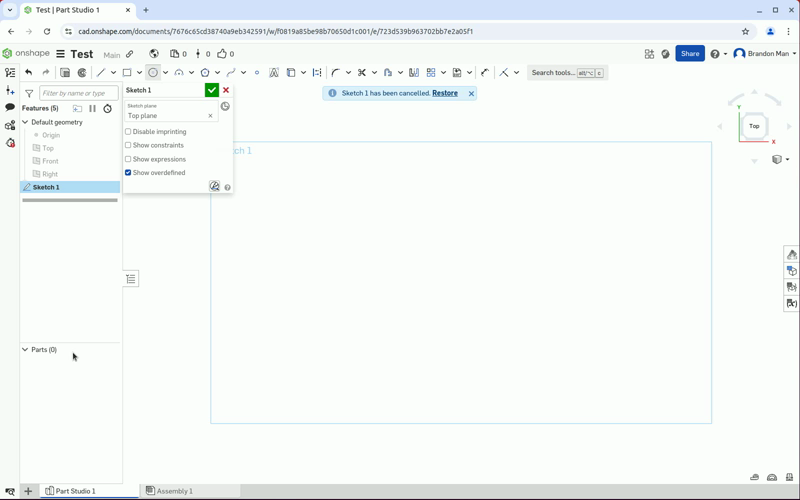
mouse_move(460, 282)
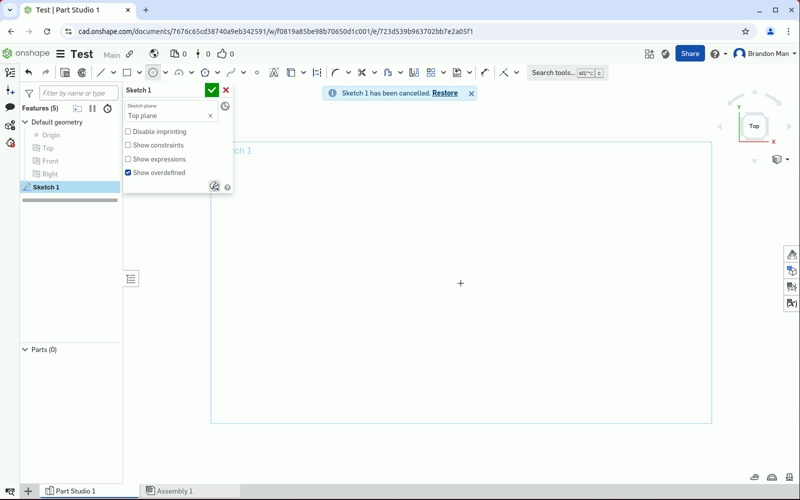
click(460, 282)
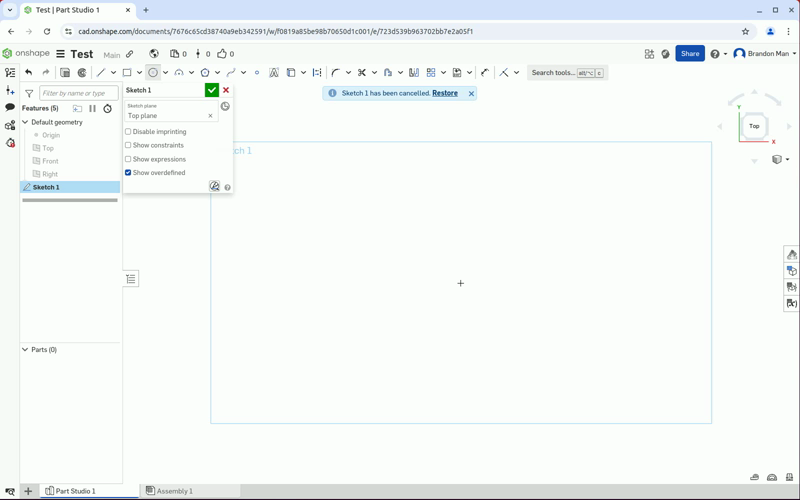
key_up(shift)
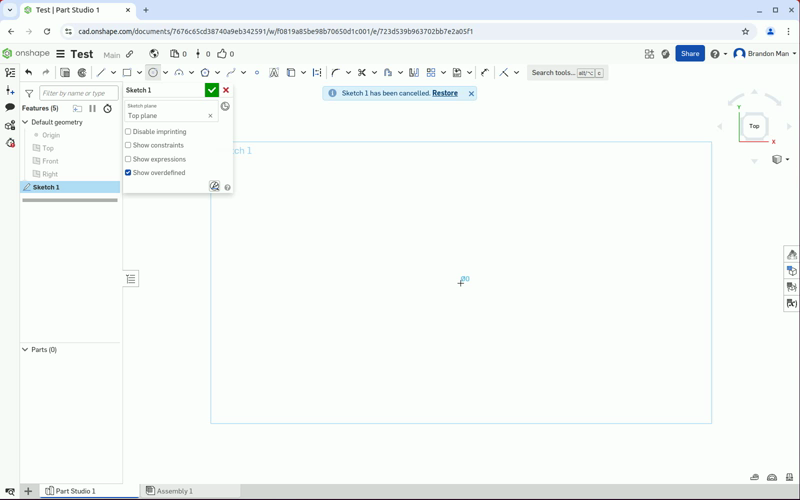
mouse_move(533, 282)
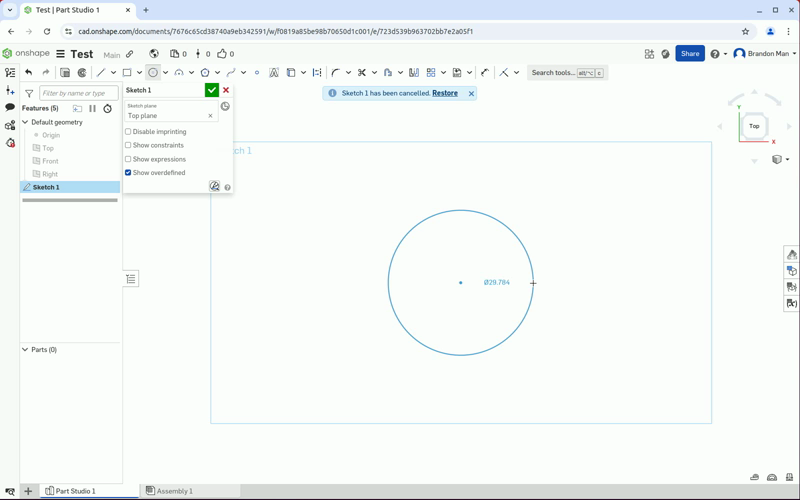
click(533, 282)
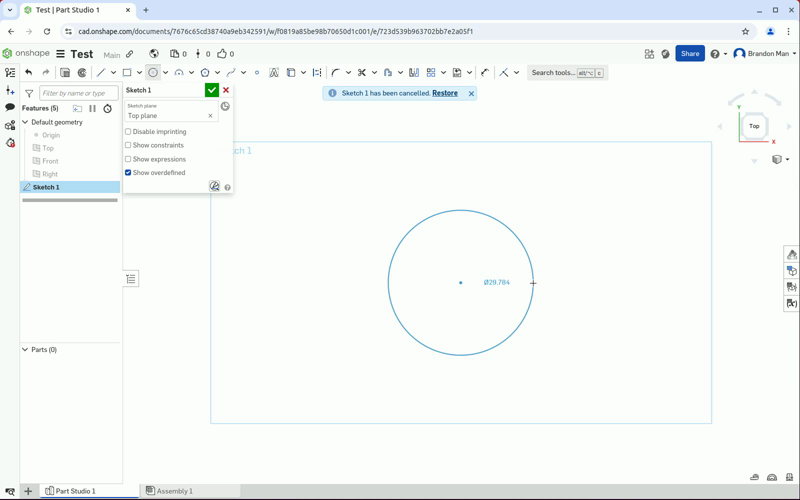
key(esc)
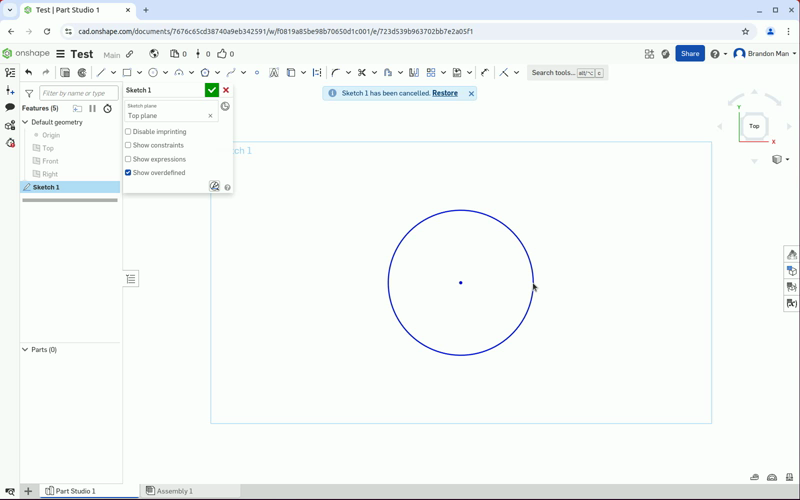
mouse_move(477, 318)
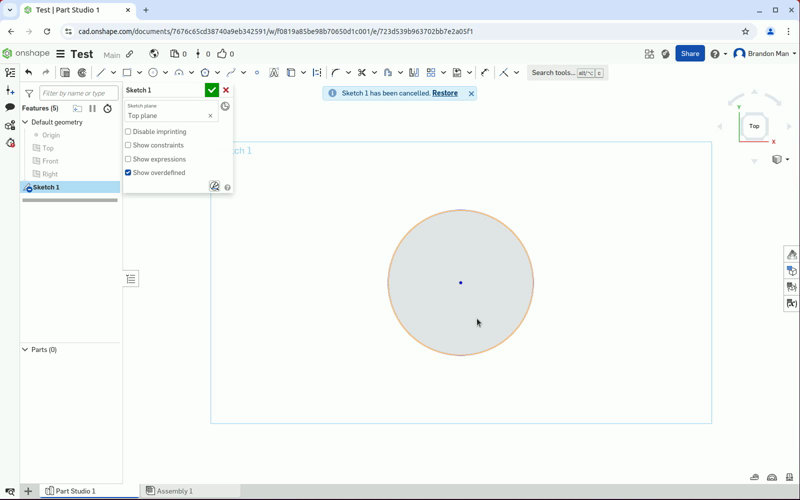
click(477, 318)
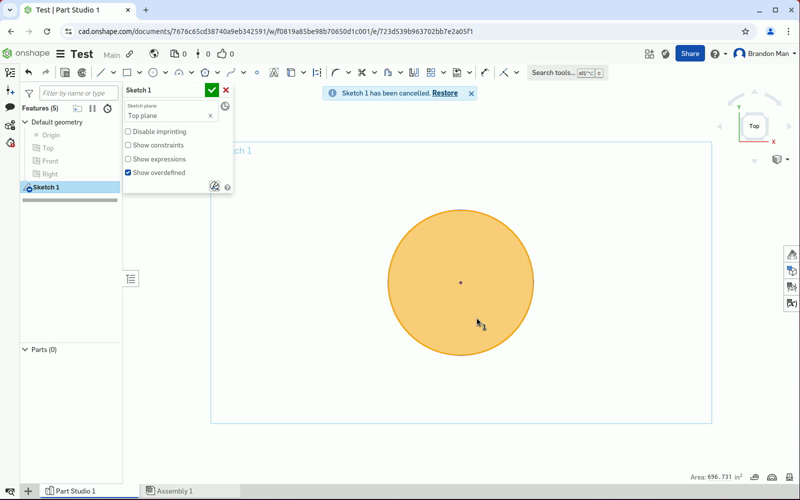
mouse_move(73, 352)
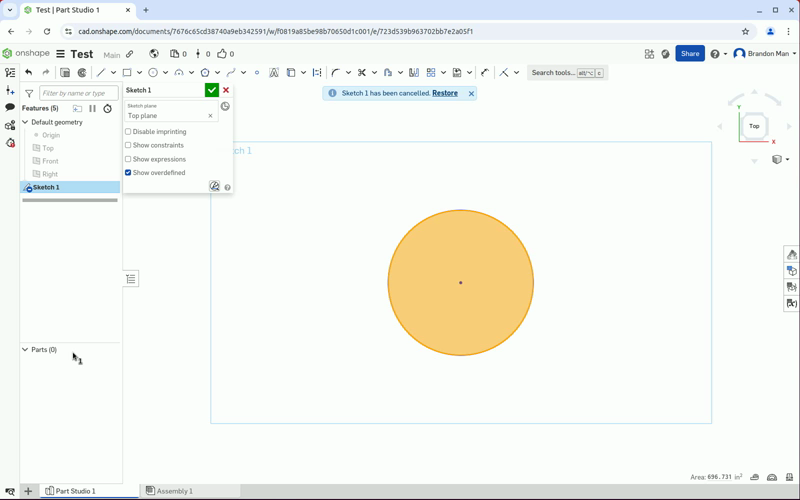
key(shift+y)
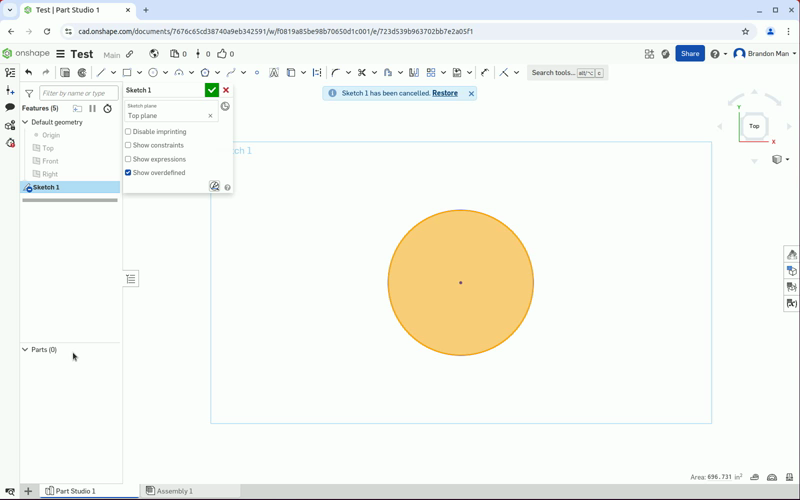
key(shift+e)
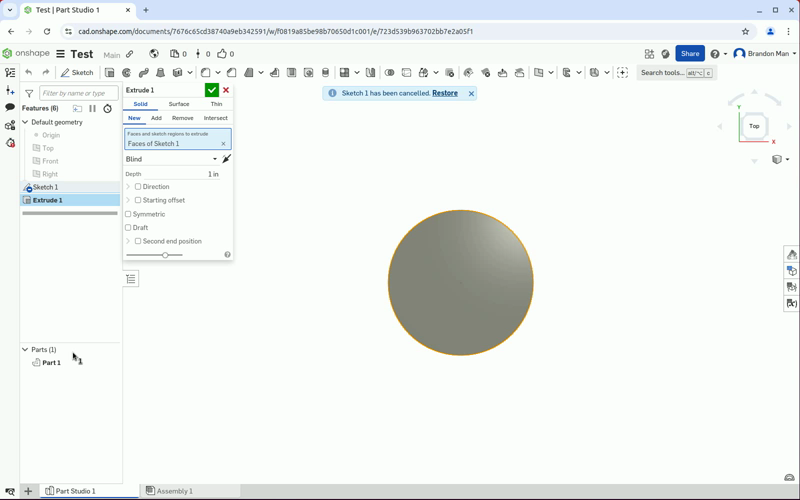
mouse_move(143, 106)
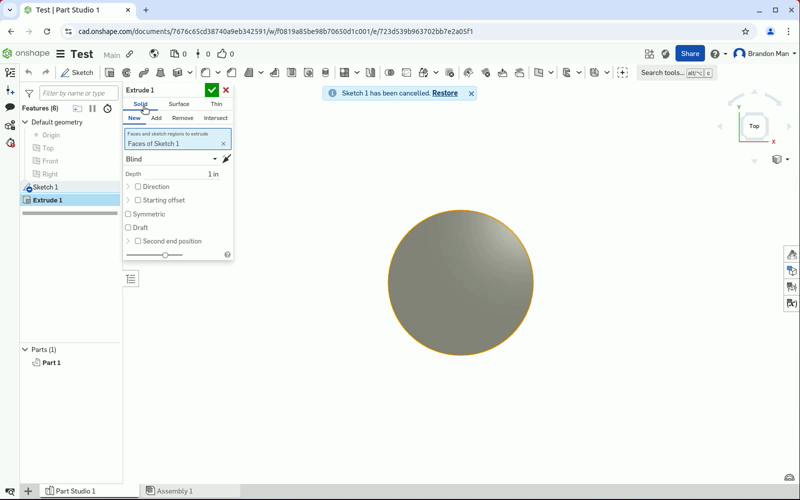
click(143, 106)
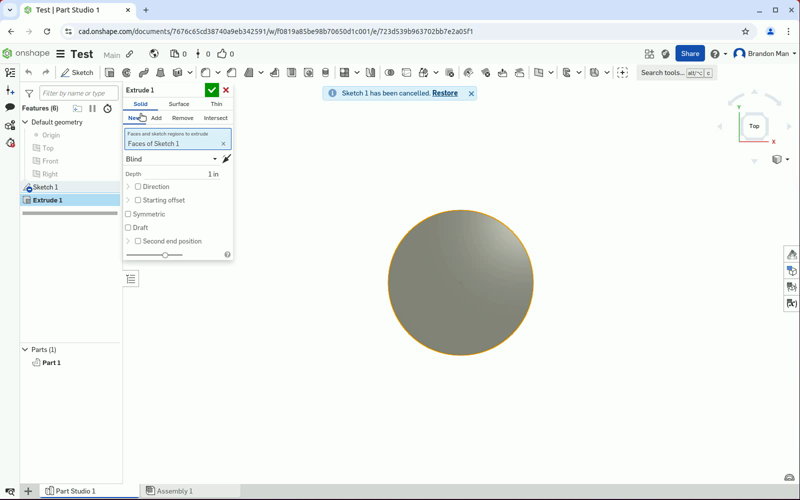
mouse_move(137, 120)
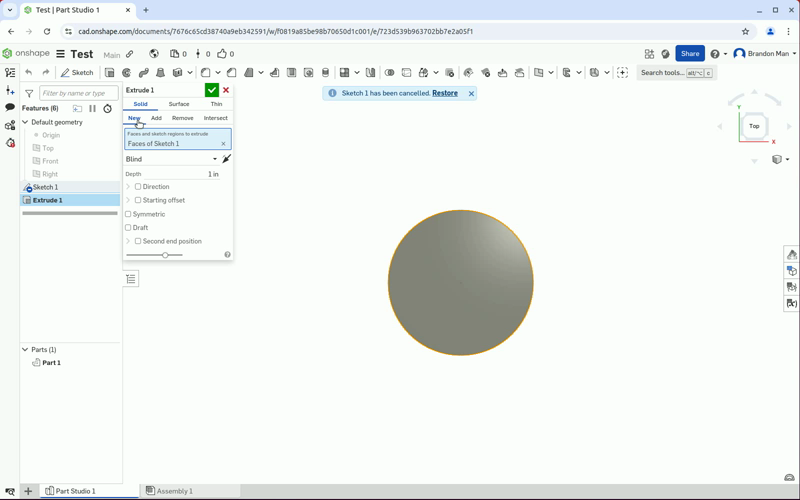
click(137, 120)
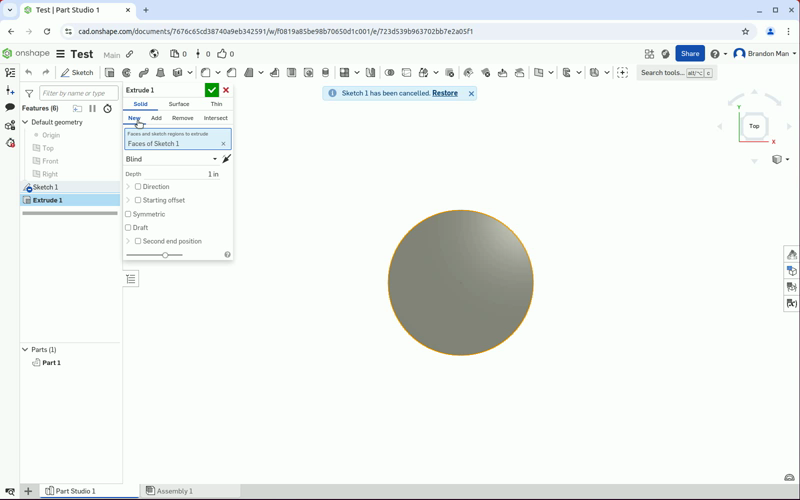
key(tab, 4)
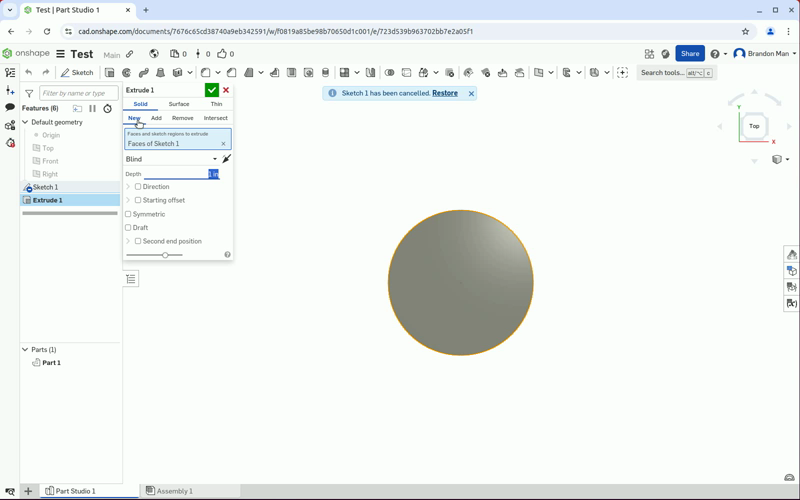
text(8.184)
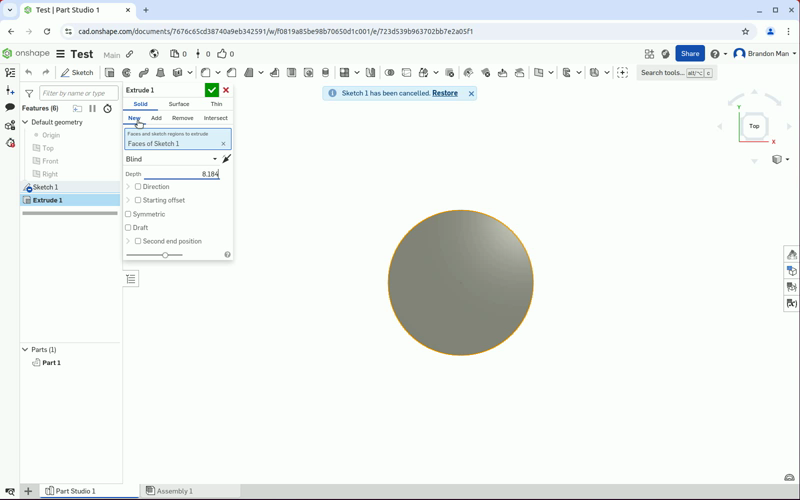
key(enter)
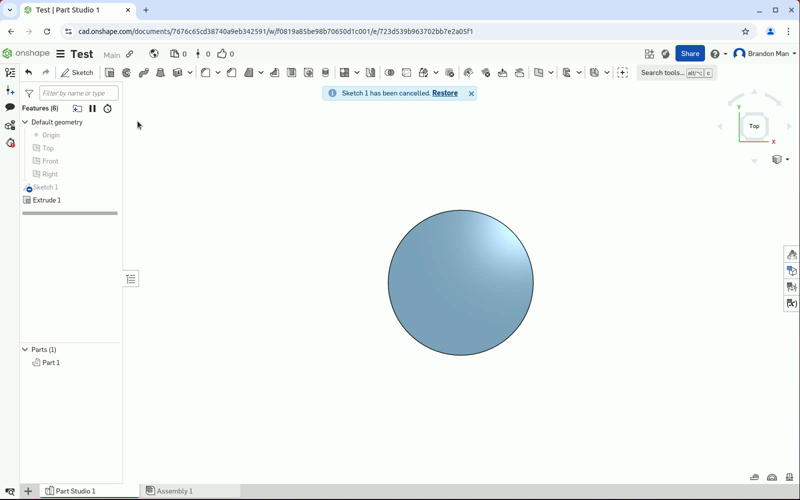
key(shift+h)
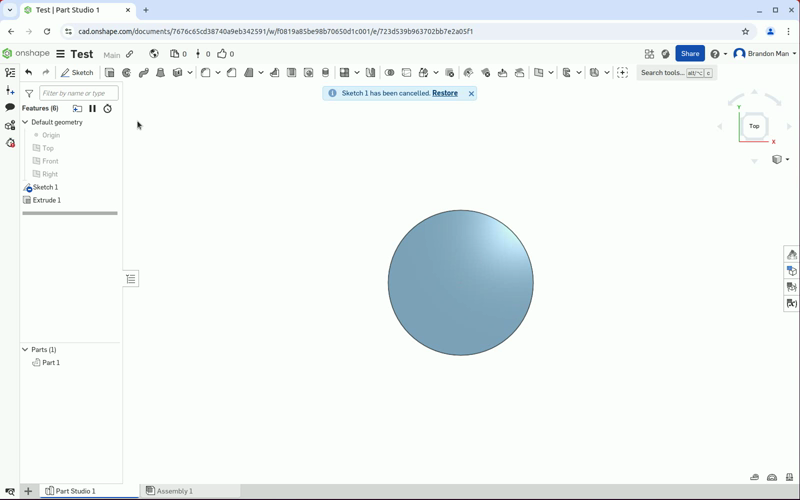
key(shift+h)
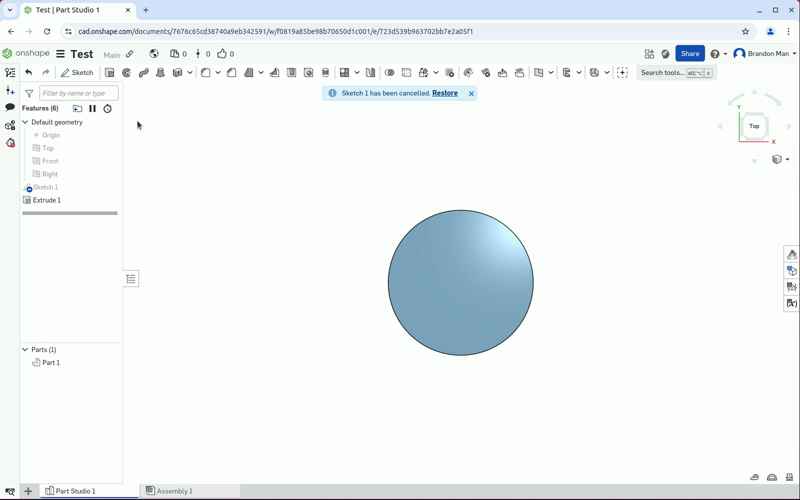
mouse_move(73, 189)
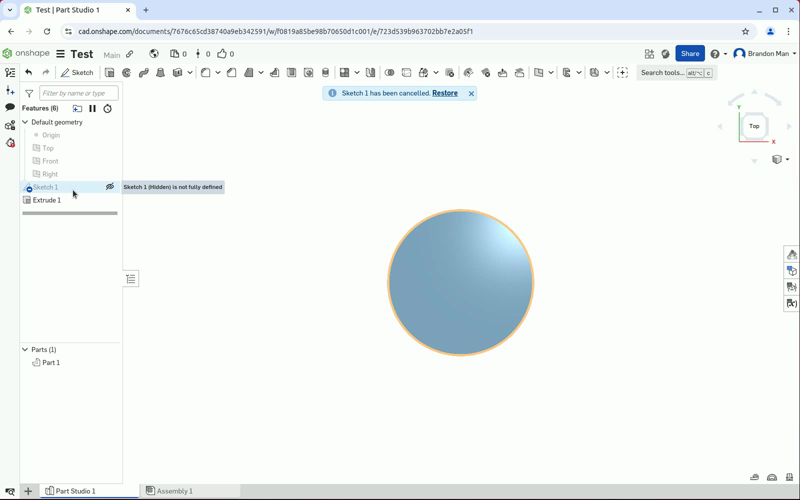
click(73, 189)
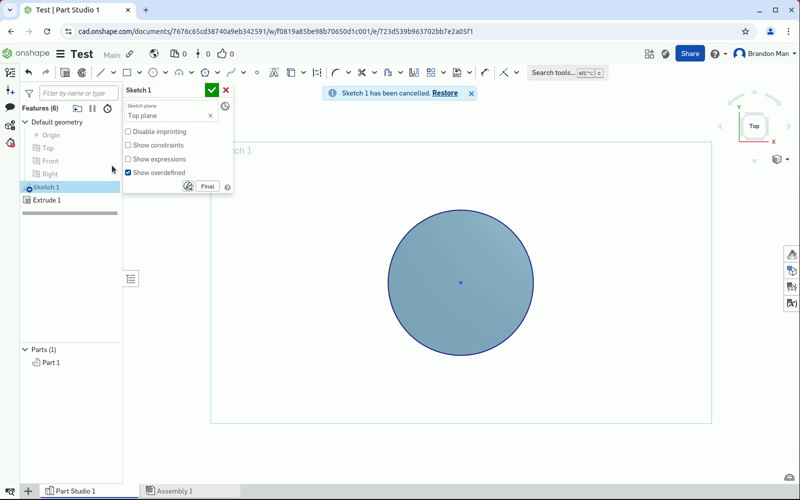
mouse_move(229, 92)
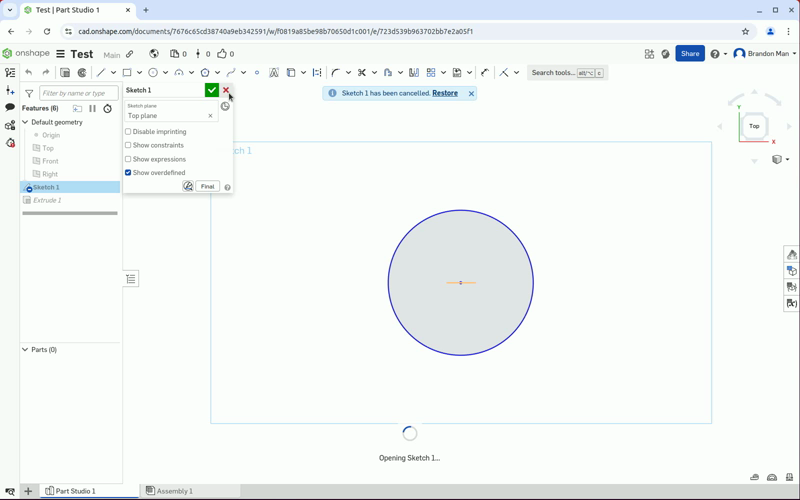
click(229, 92)
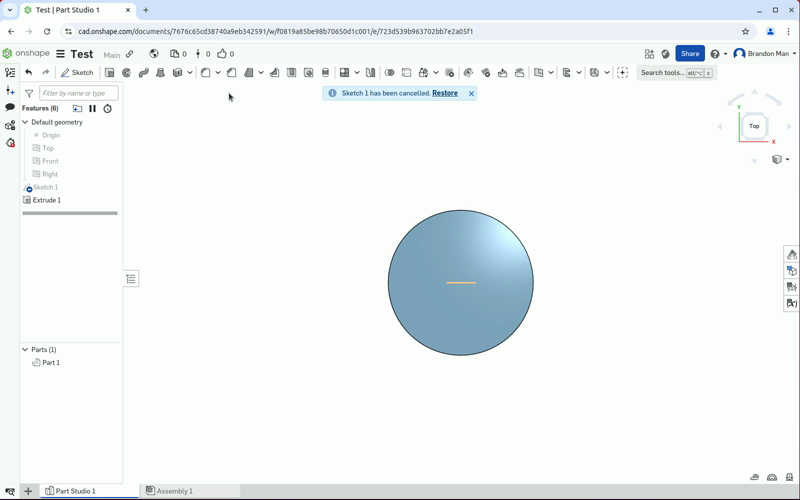
mouse_move(541, 75)
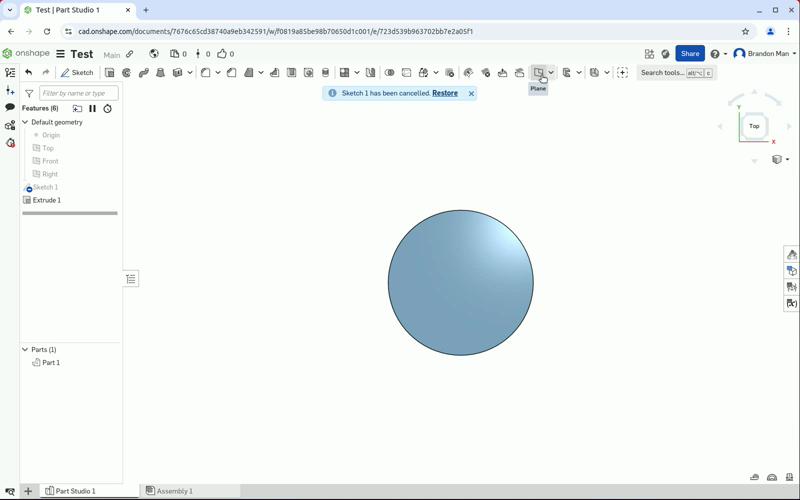
click(541, 75)
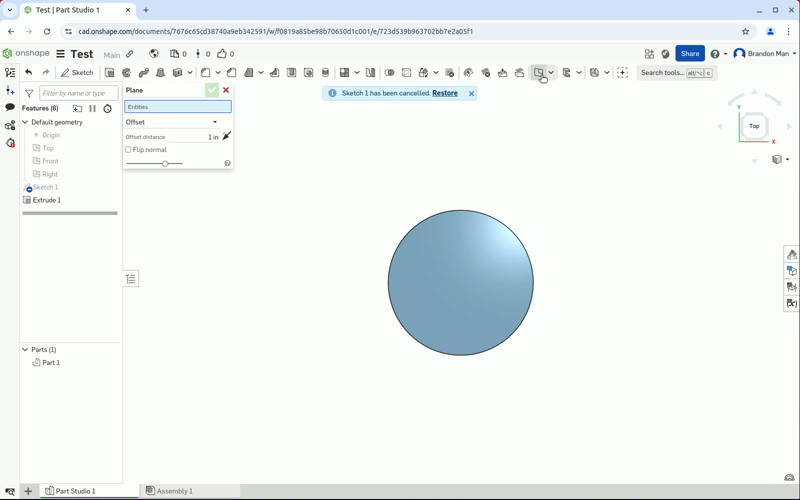
mouse_move(73, 150)
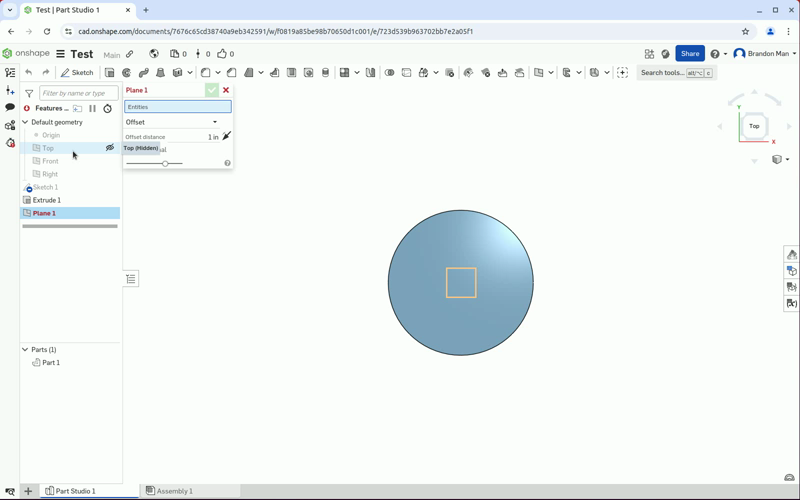
click(73, 150)
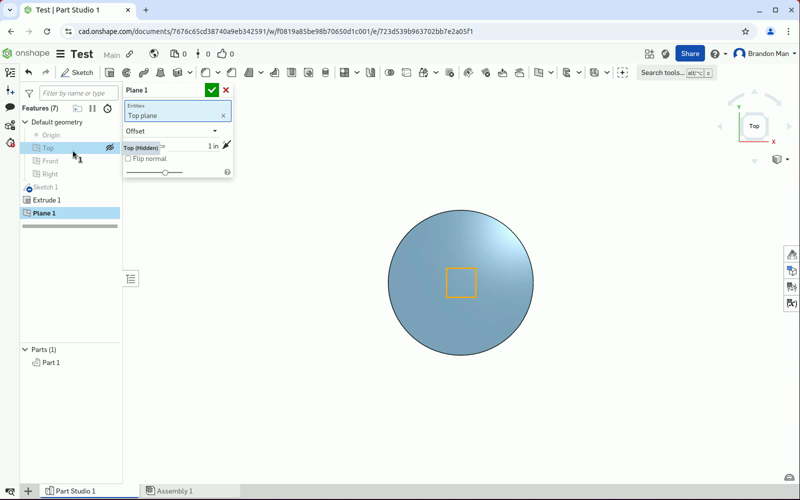
key(tab, 2)
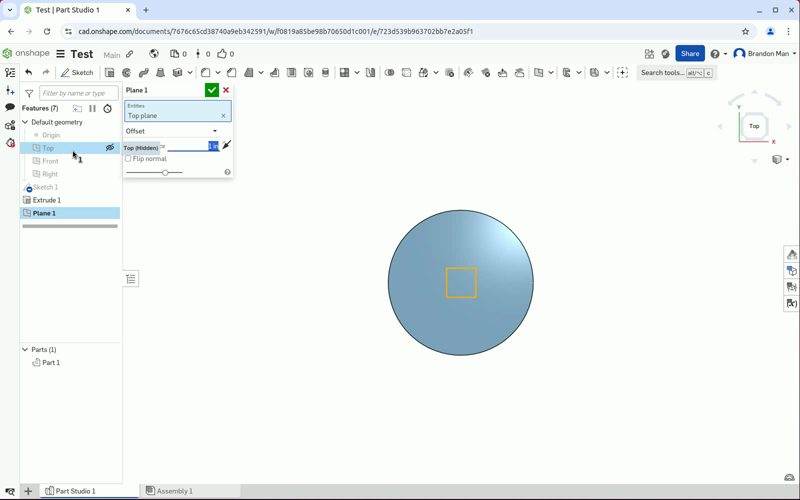
text(8.196)
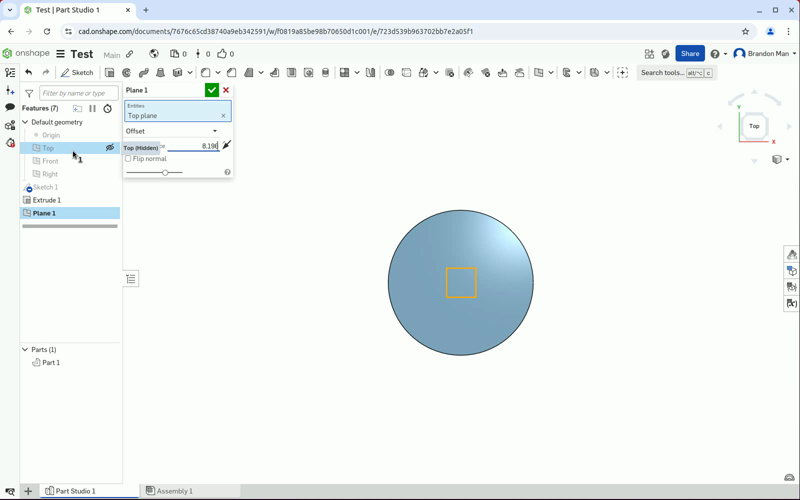
key(enter, 2)
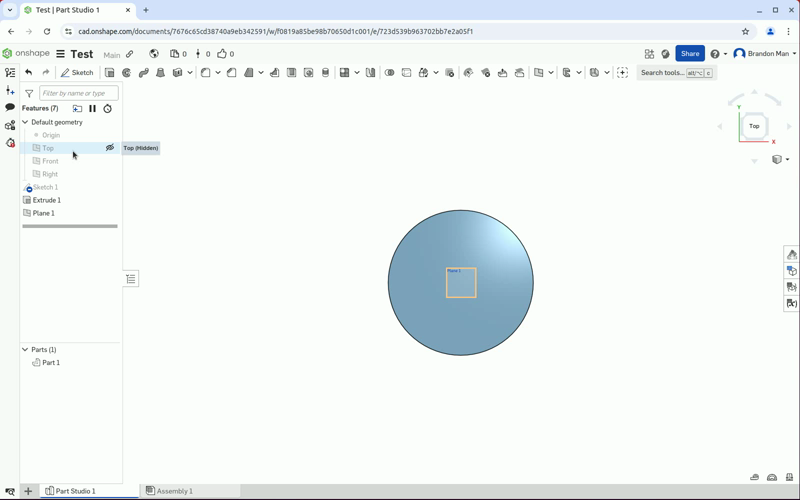
key(shift+s)
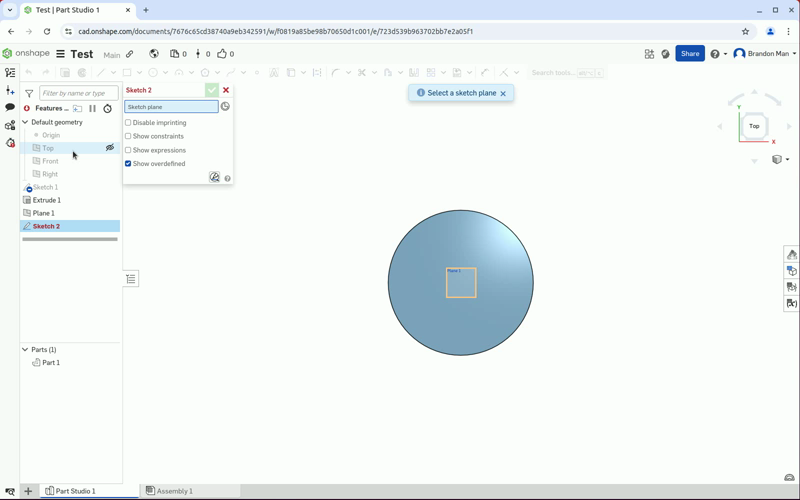
mouse_move(73, 215)
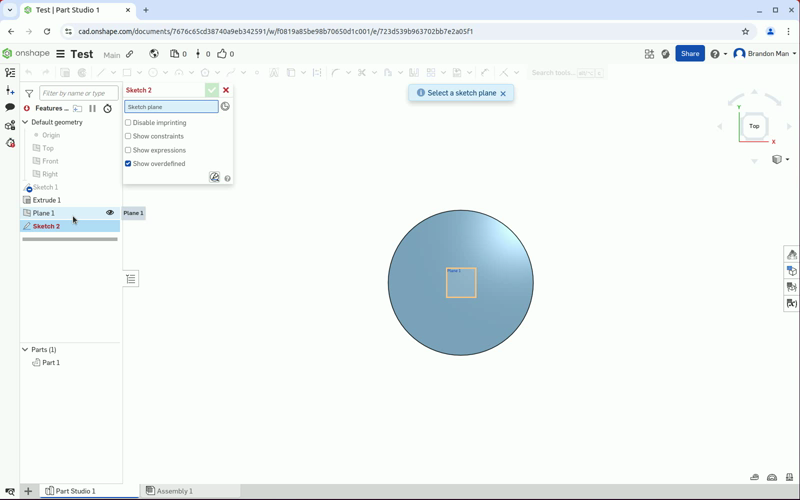
click(73, 215)
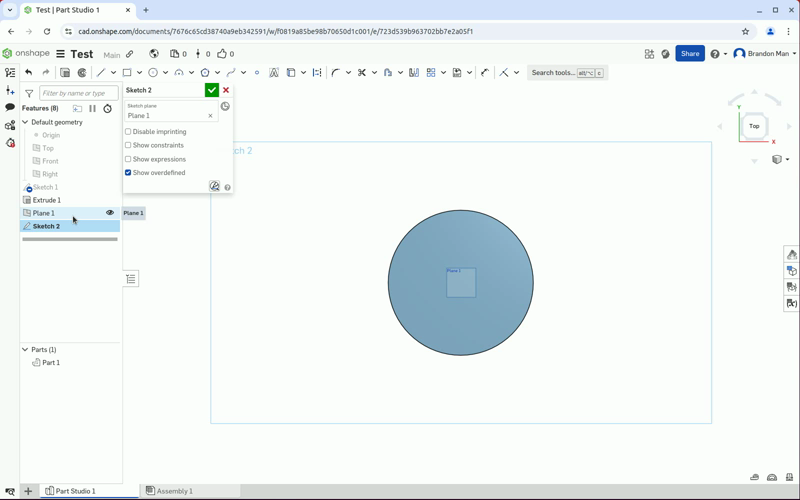
mouse_move(73, 352)
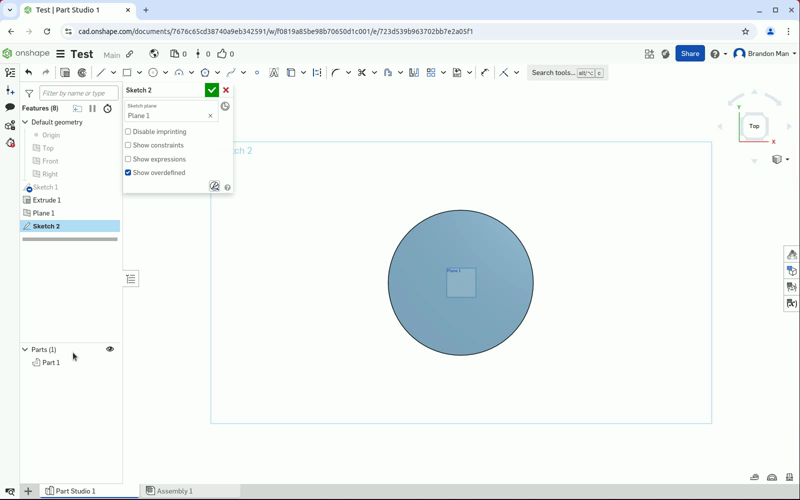
key(y)
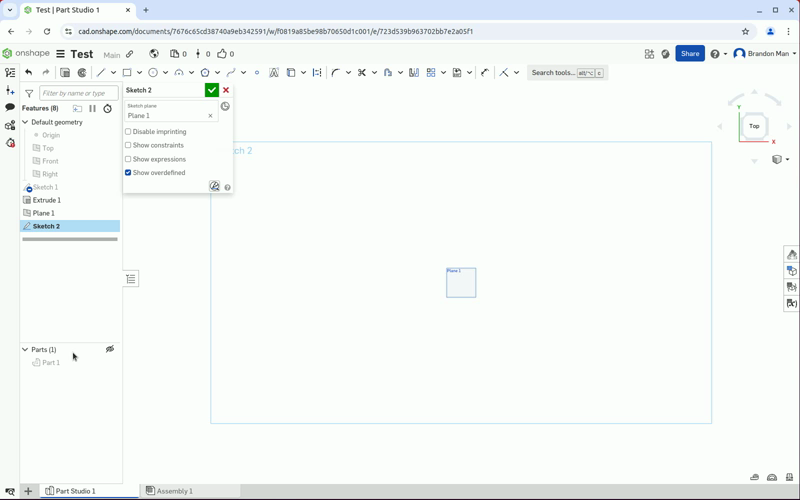
key(c)
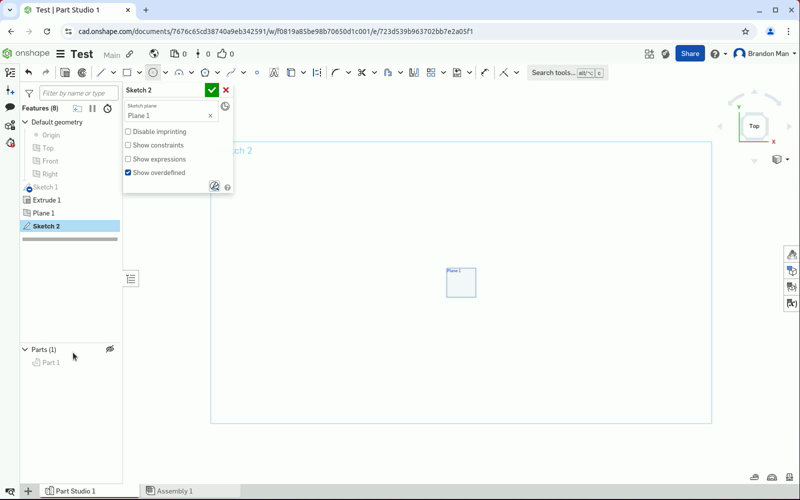
key_down(shift)
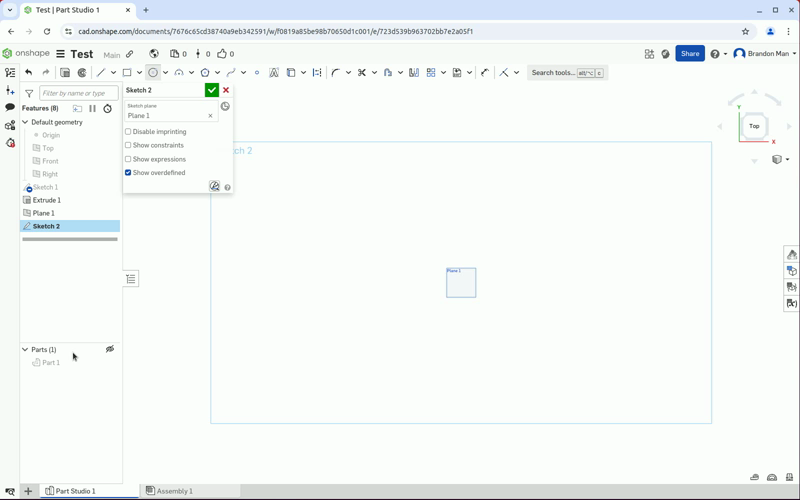
mouse_move(460, 282)
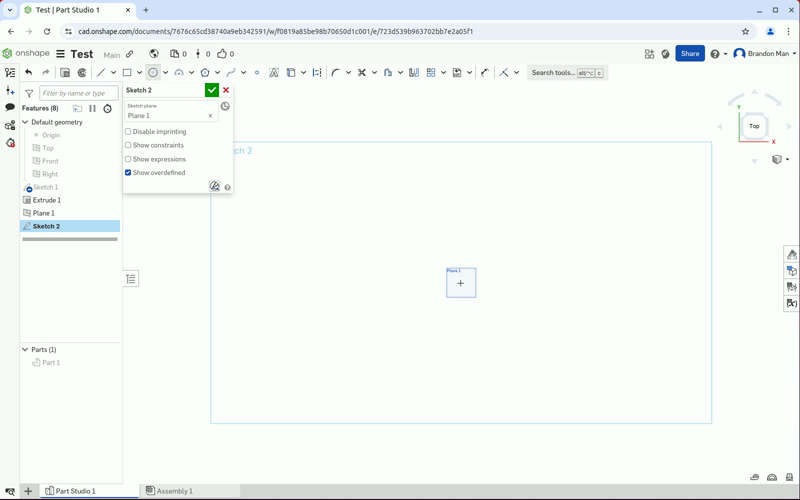
click(460, 282)
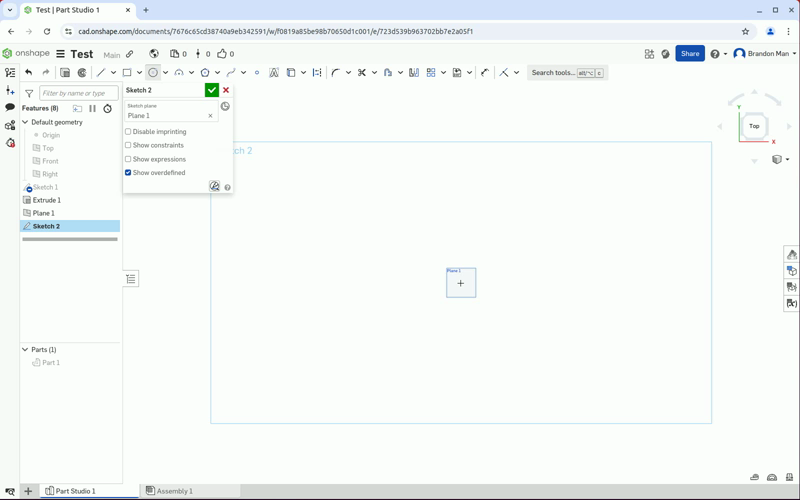
key_up(shift)
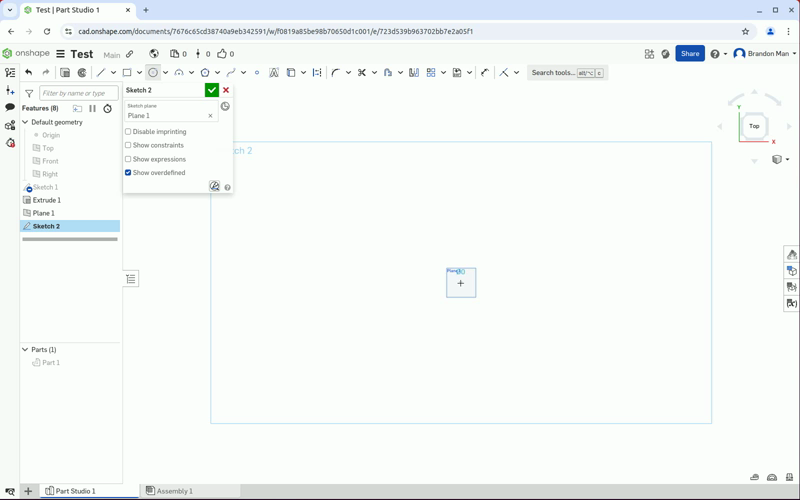
mouse_move(511, 282)
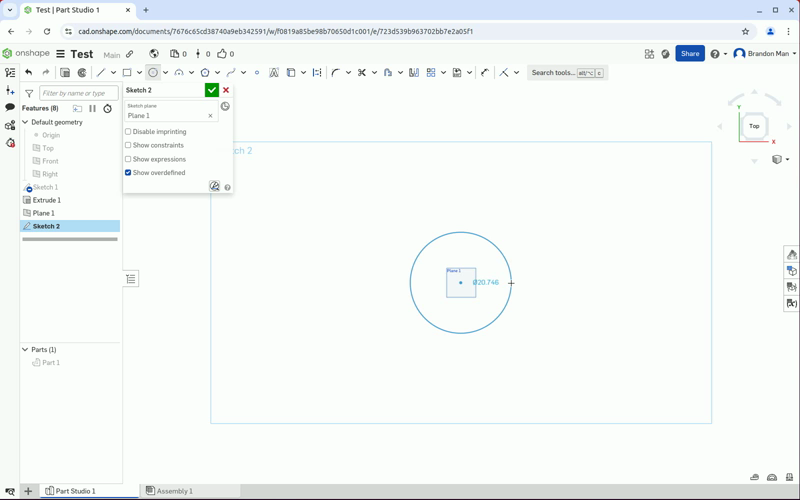
click(511, 282)
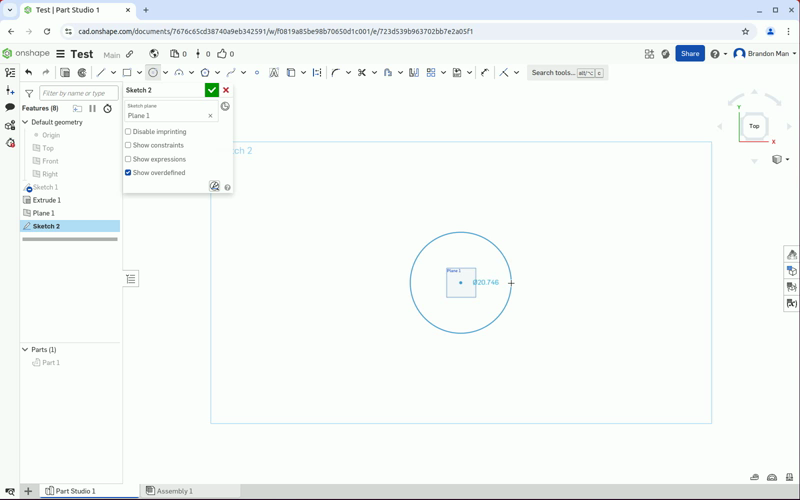
key(esc)
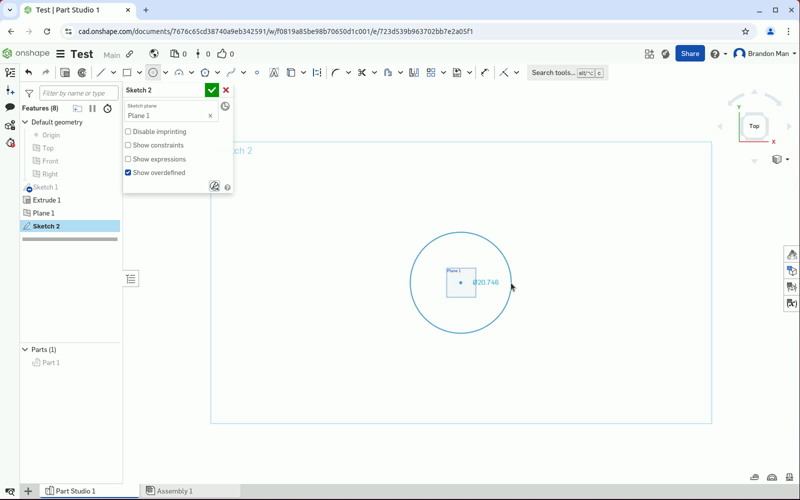
mouse_move(436, 271)
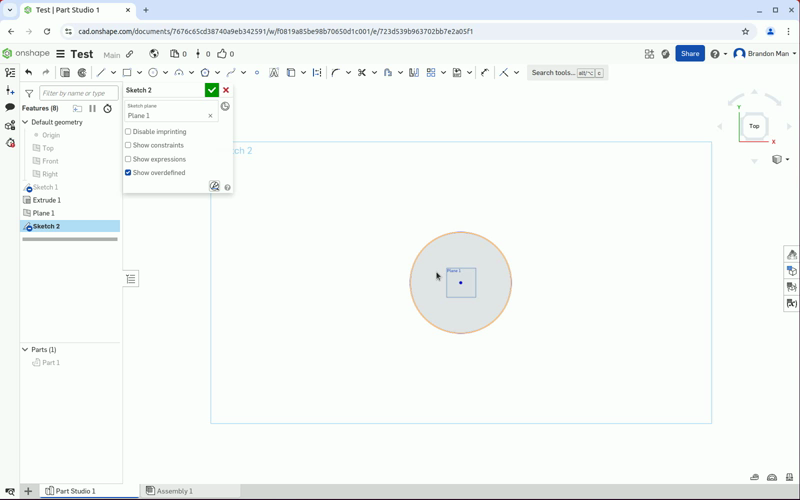
click(436, 271)
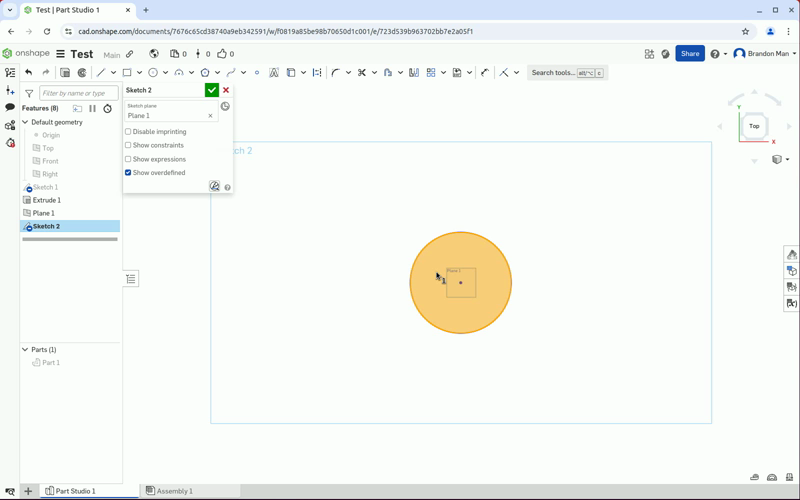
mouse_move(73, 352)
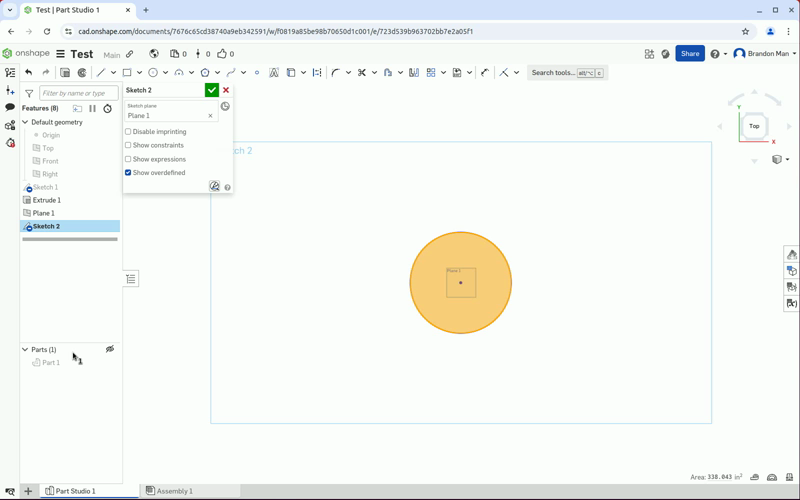
key(shift+y)
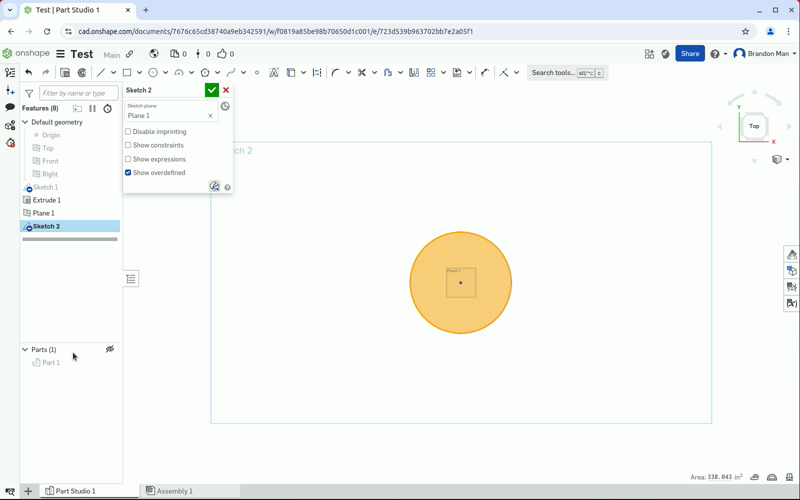
key(shift+e)
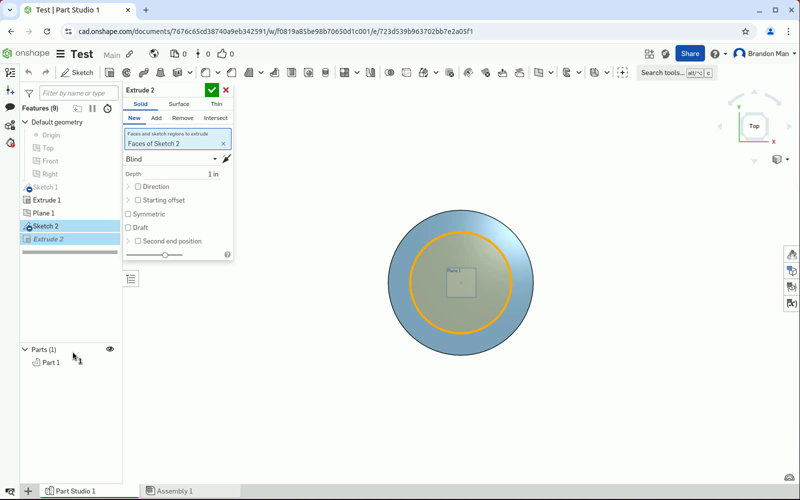
mouse_move(143, 106)
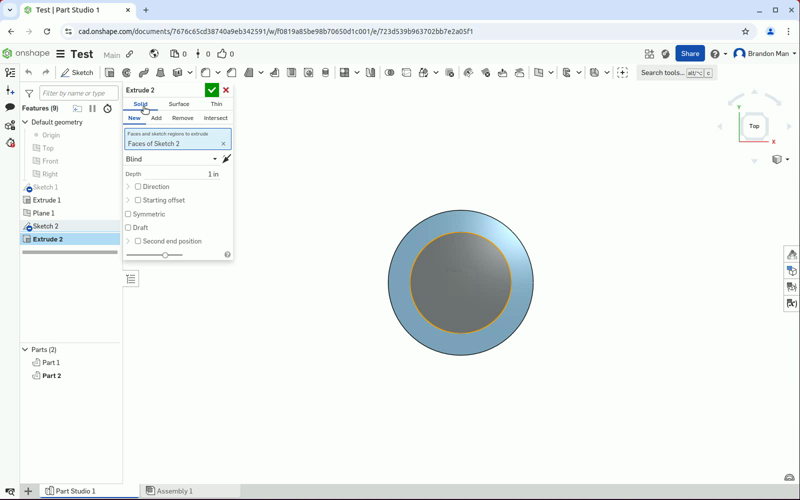
click(143, 106)
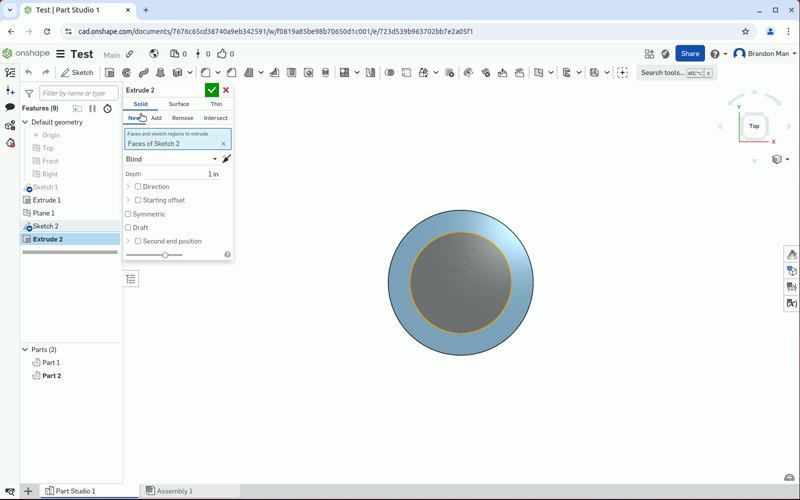
mouse_move(137, 120)
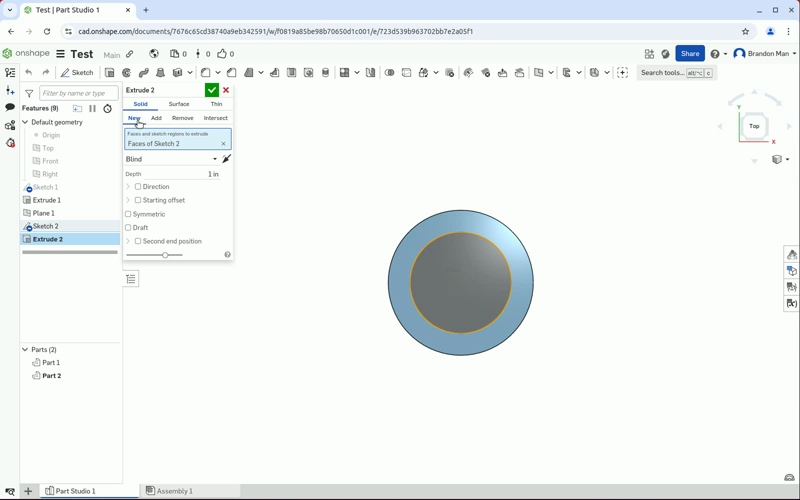
click(137, 120)
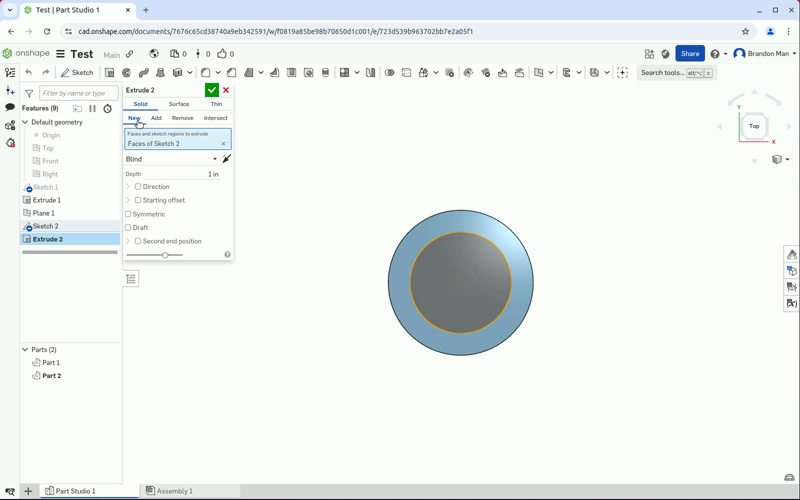
key(tab, 4)
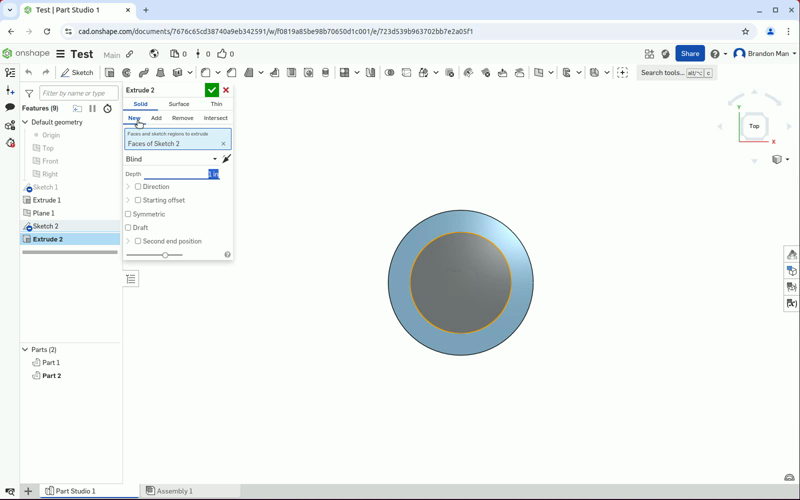
text(11.554)
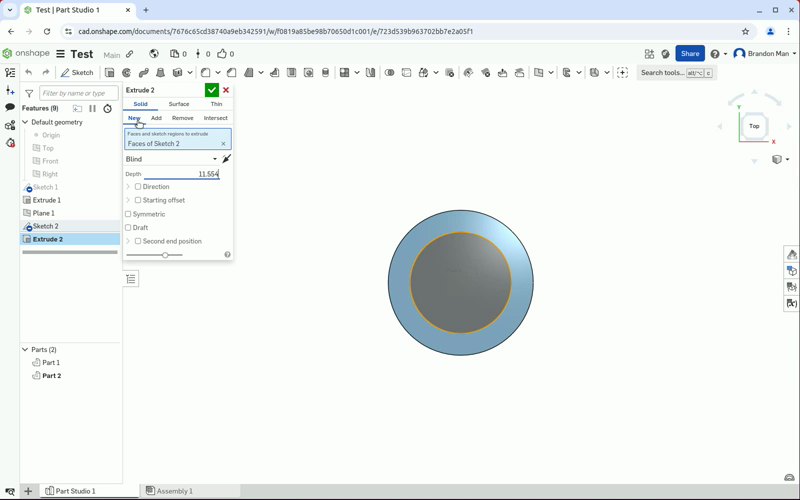
key(enter)
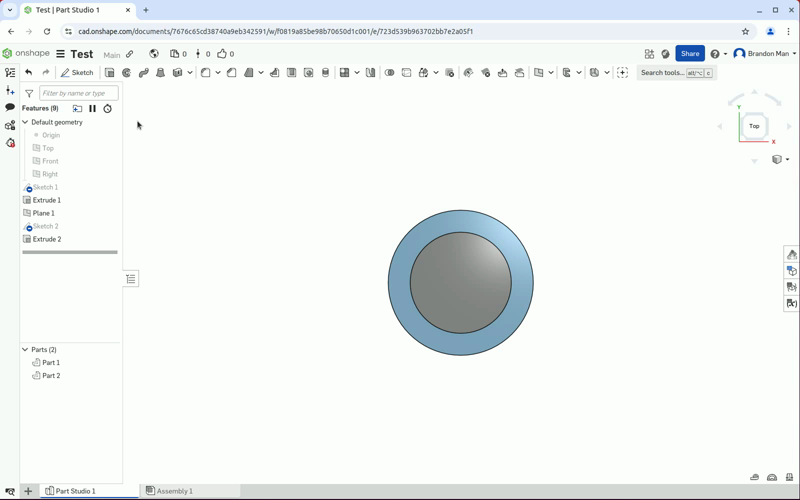
key(shift+h)
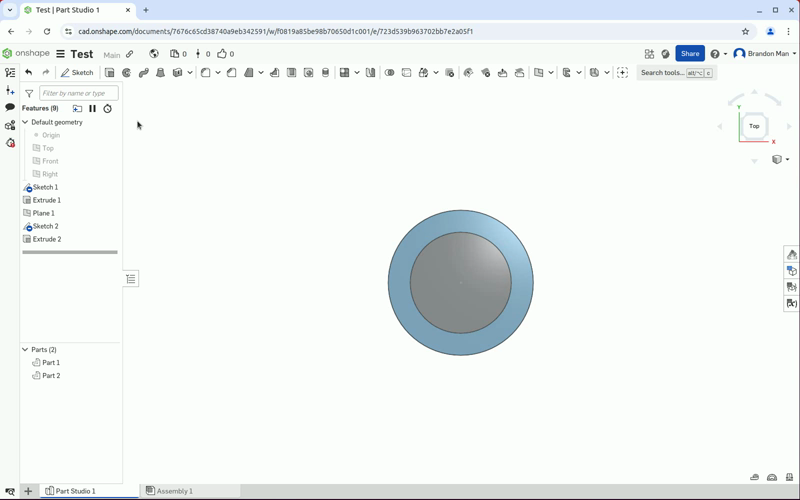
key(shift+h)
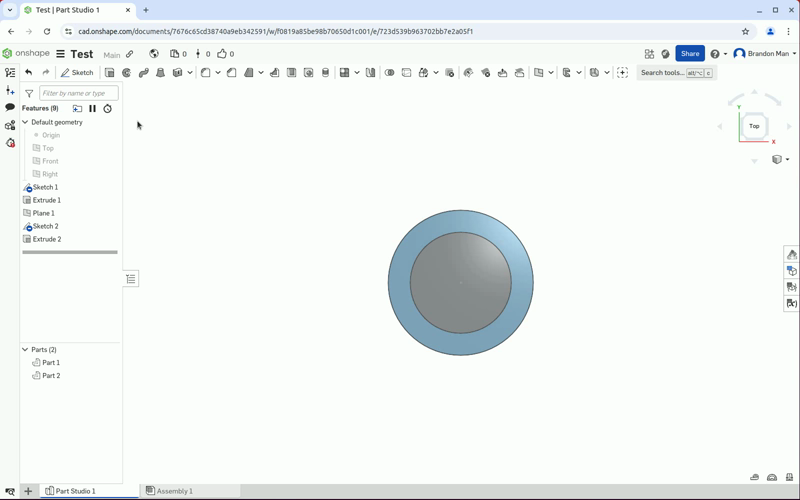
key(shift+7)
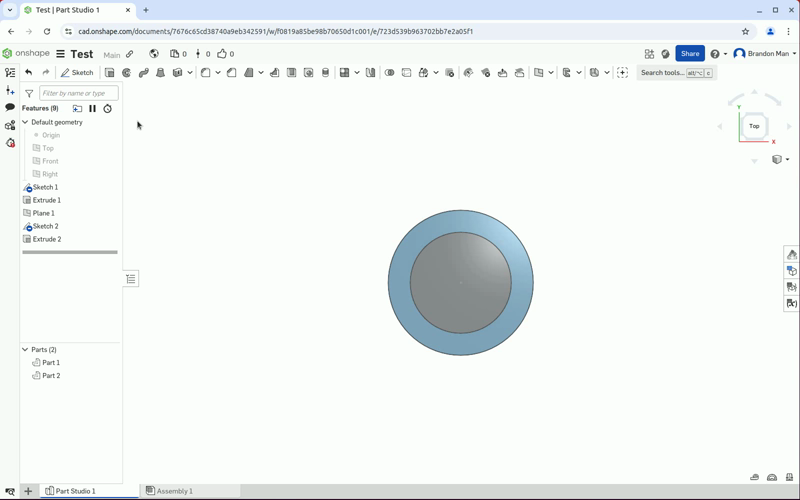
key(up, 3)
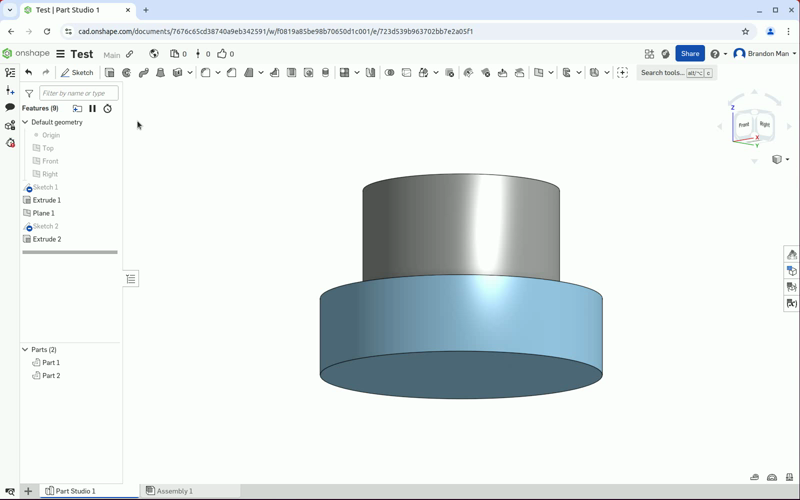
key(left, 3)
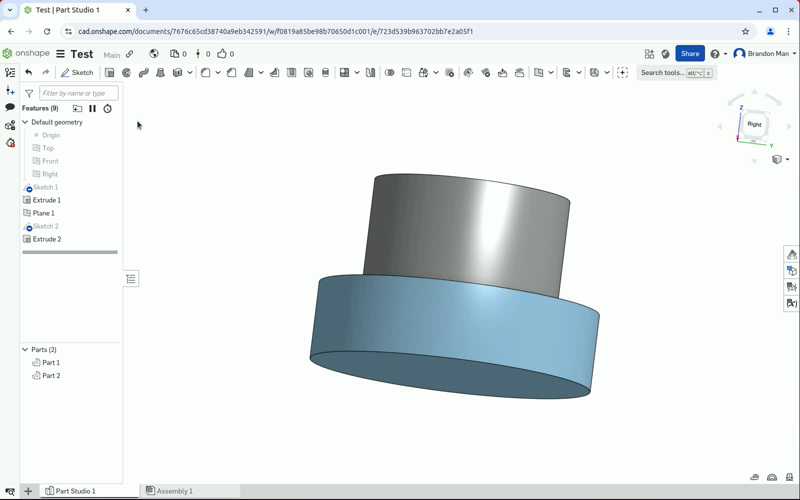
key(right, 3)
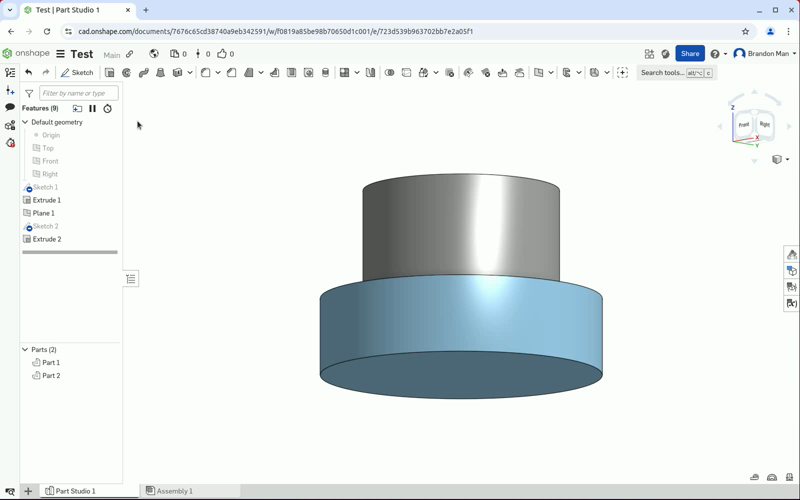
key(down, 3)
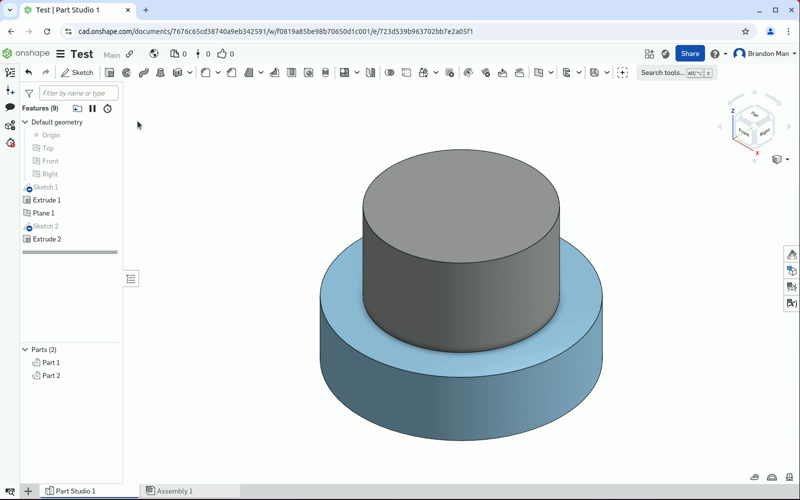
mouse_move(73, 189)
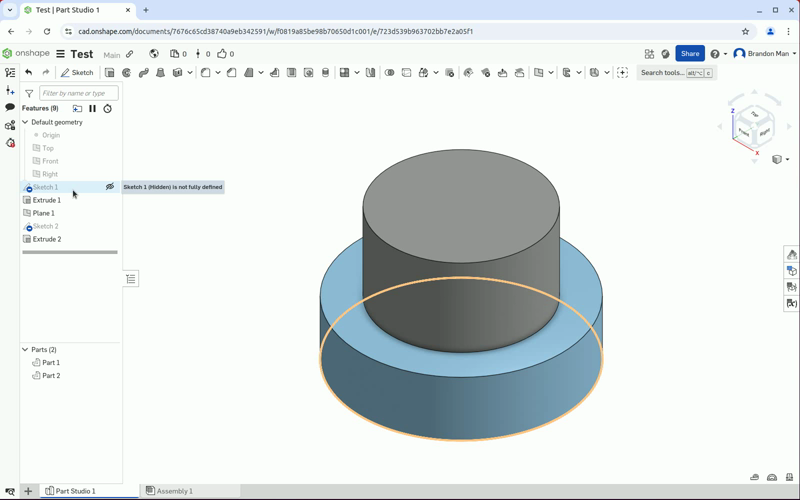
click(73, 189)